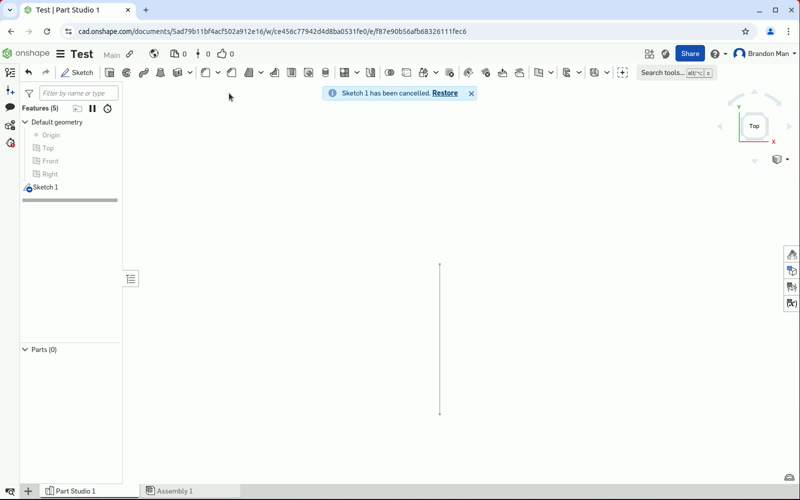
key(shift+h)
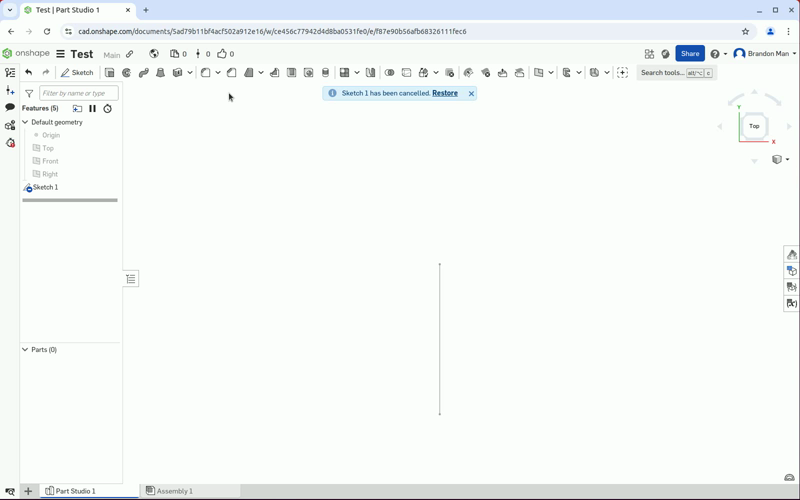
key(shift+s)
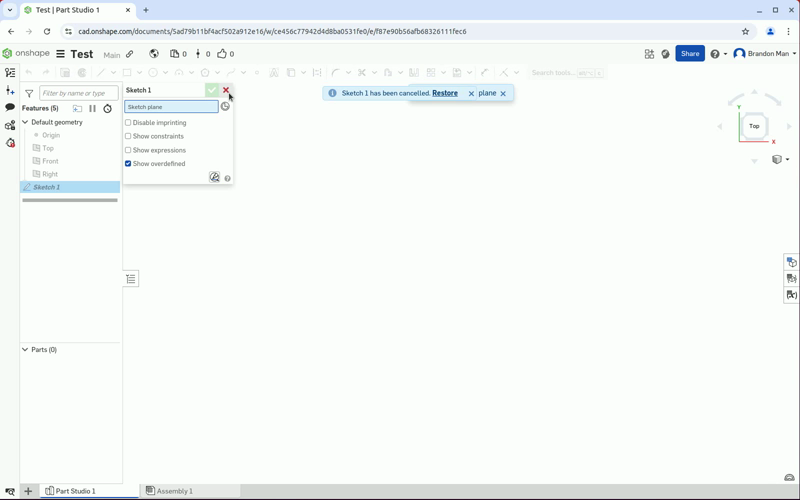
mouse_move(73, 150)
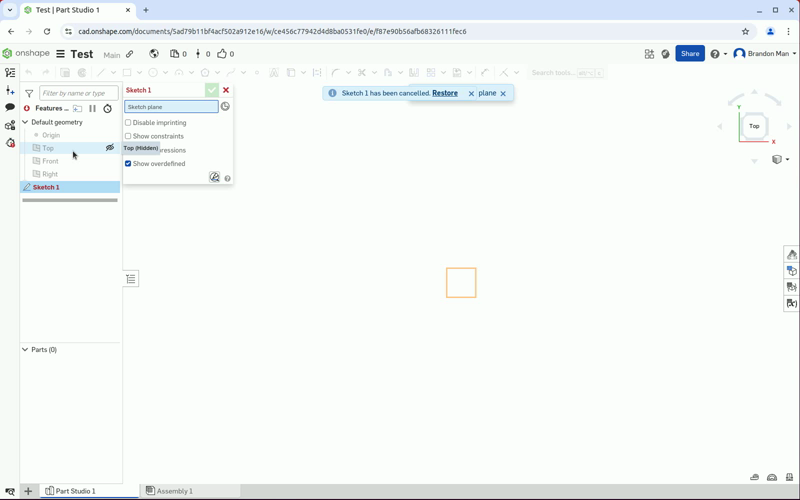
click(73, 150)
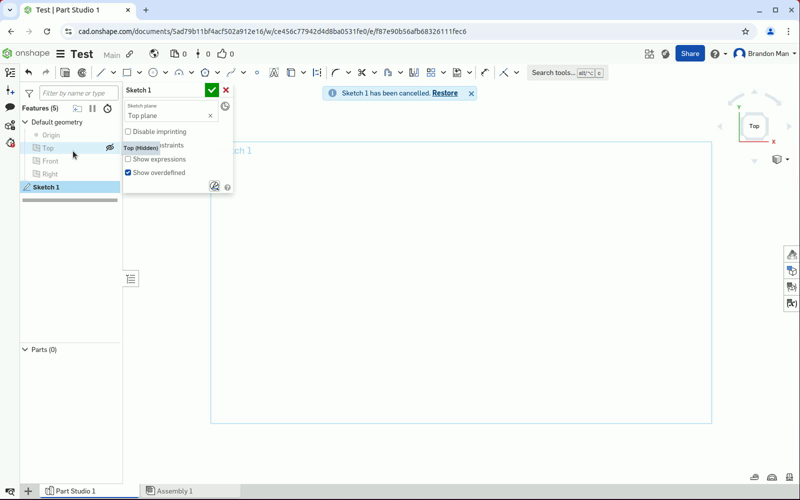
mouse_move(73, 352)
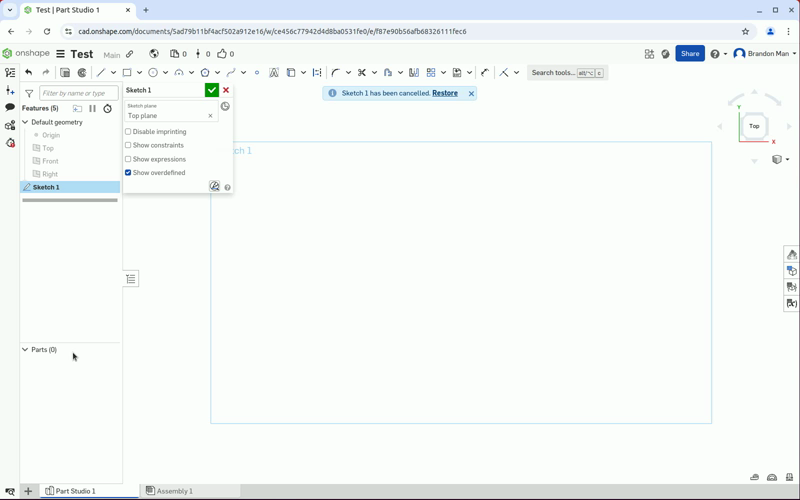
key(y)
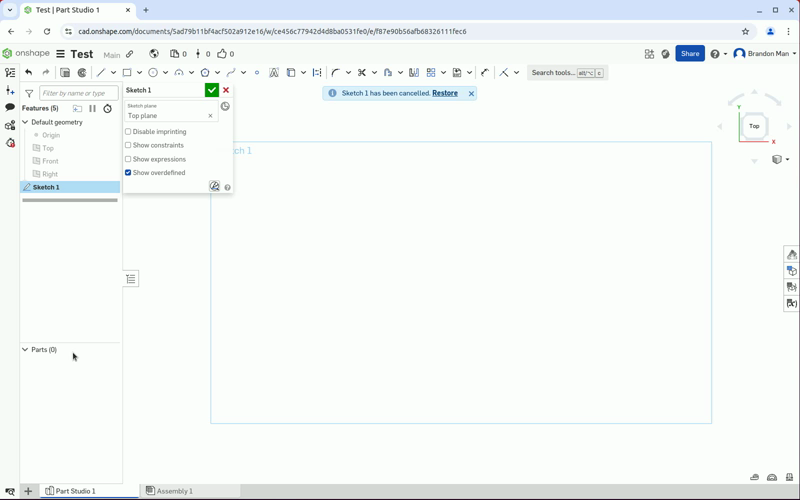
key(c)
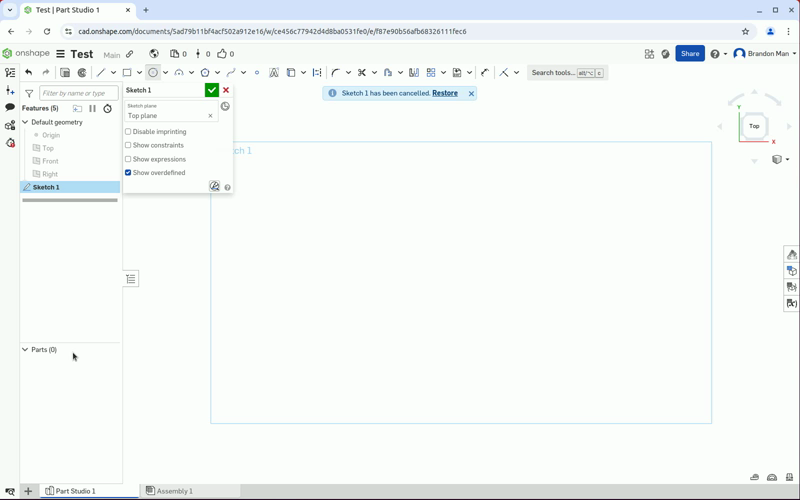
key_down(shift)
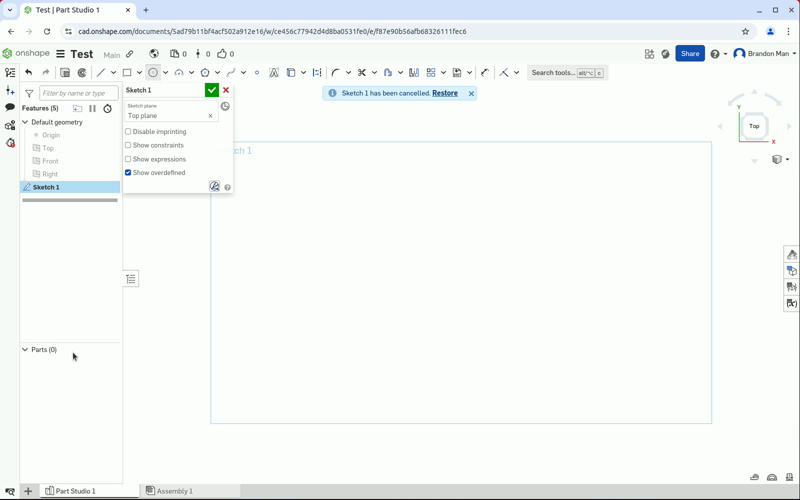
mouse_move(460, 282)
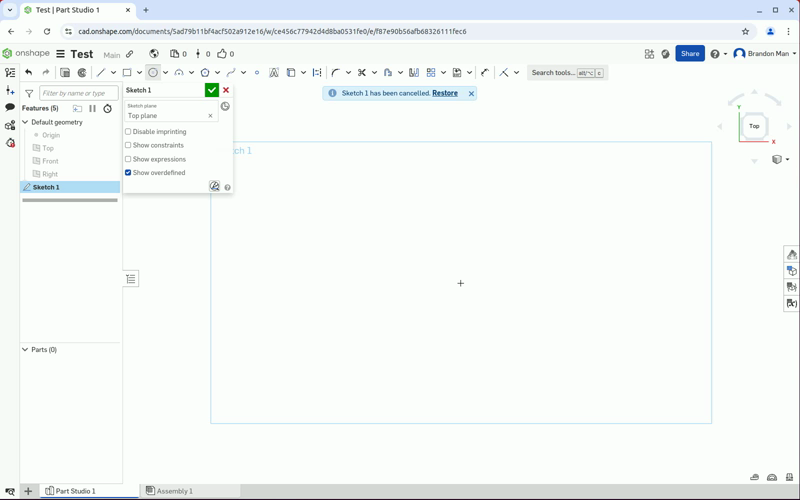
click(460, 282)
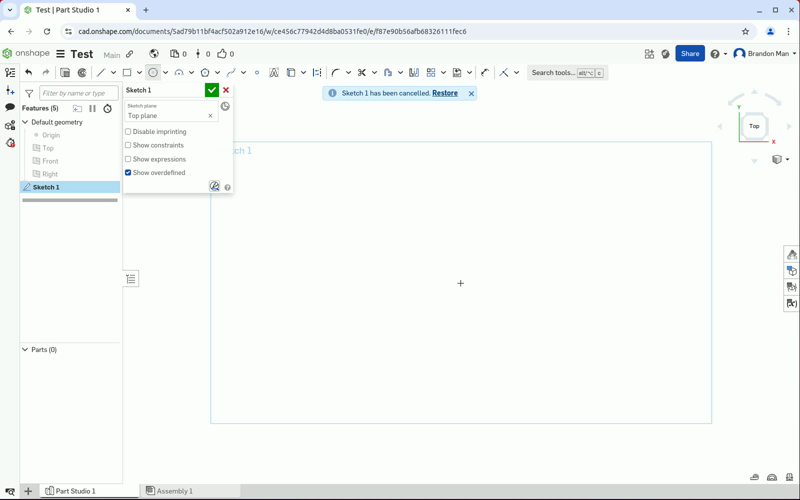
key_up(shift)
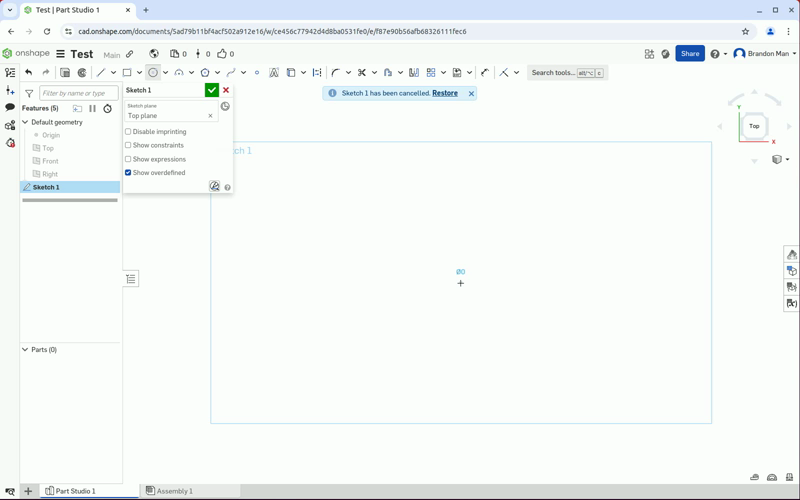
mouse_move(533, 282)
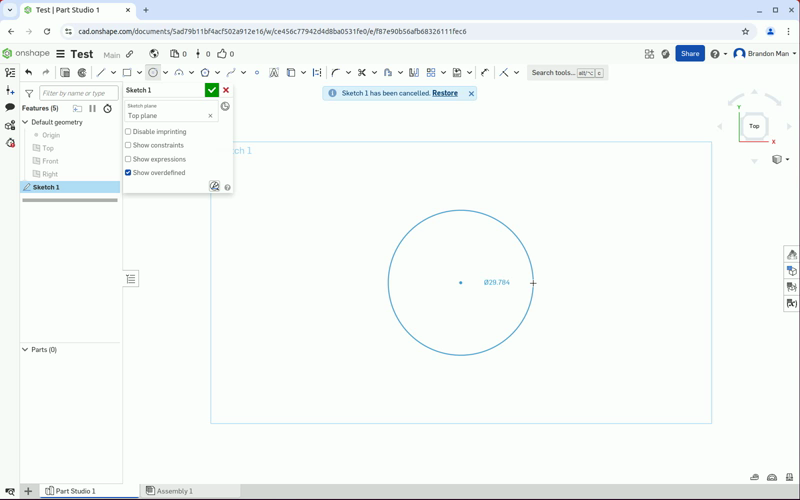
click(533, 282)
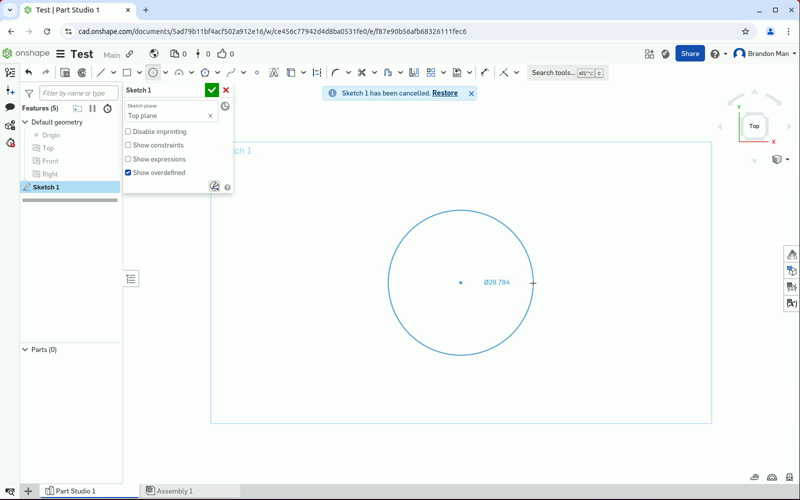
key(esc)
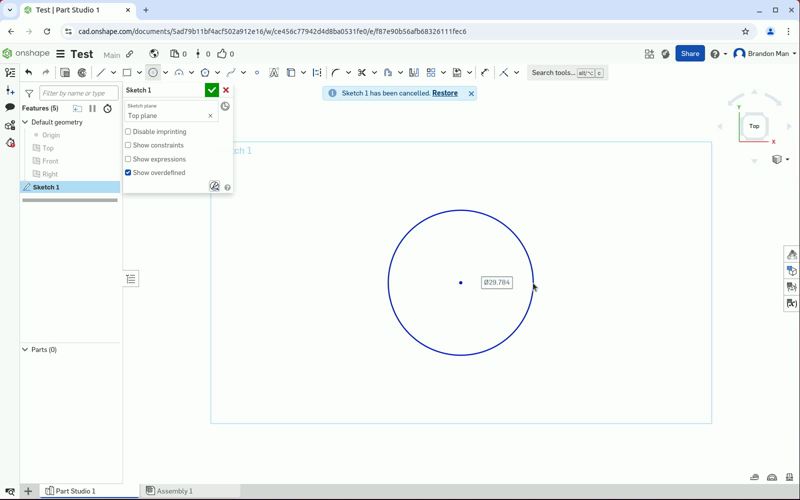
mouse_move(513, 307)
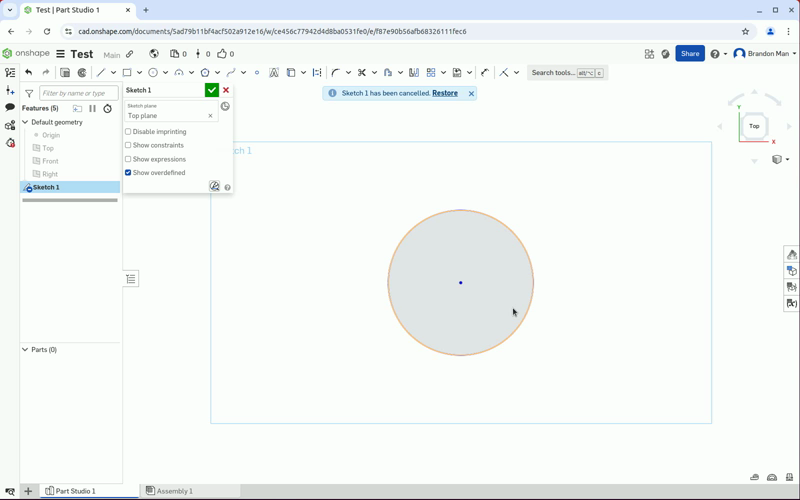
click(513, 307)
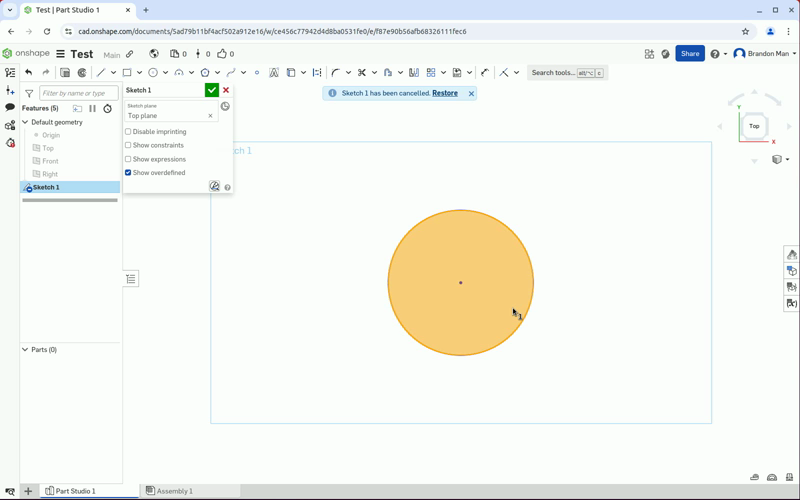
mouse_move(73, 352)
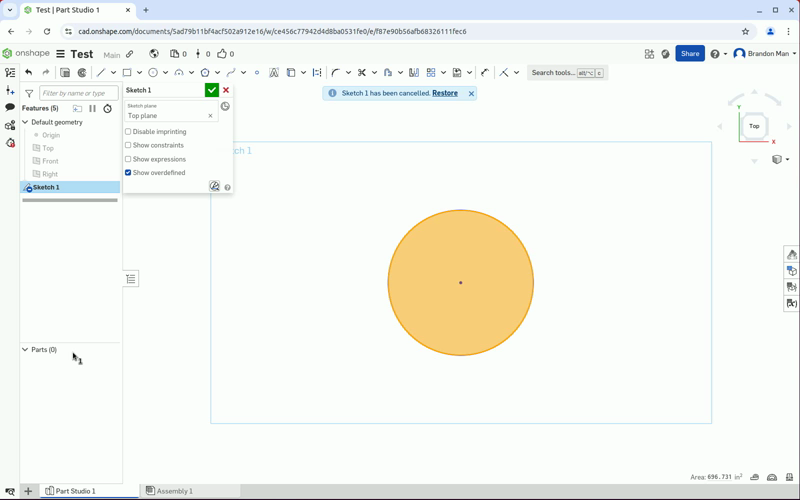
key(shift+y)
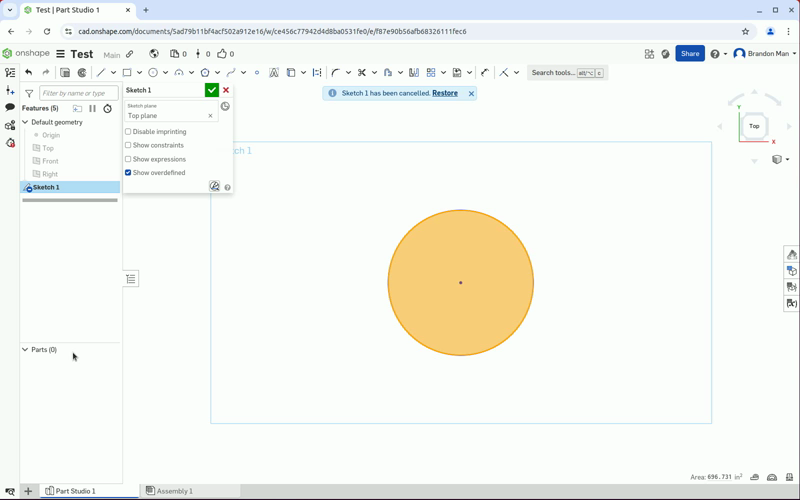
key(shift+e)
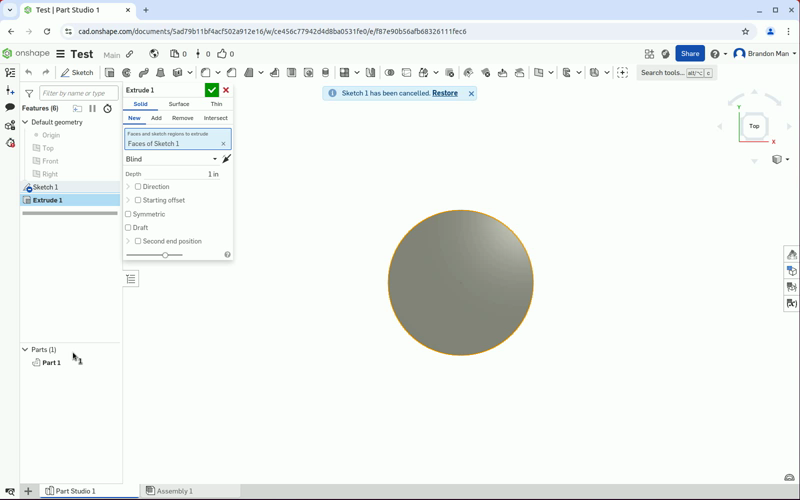
mouse_move(143, 106)
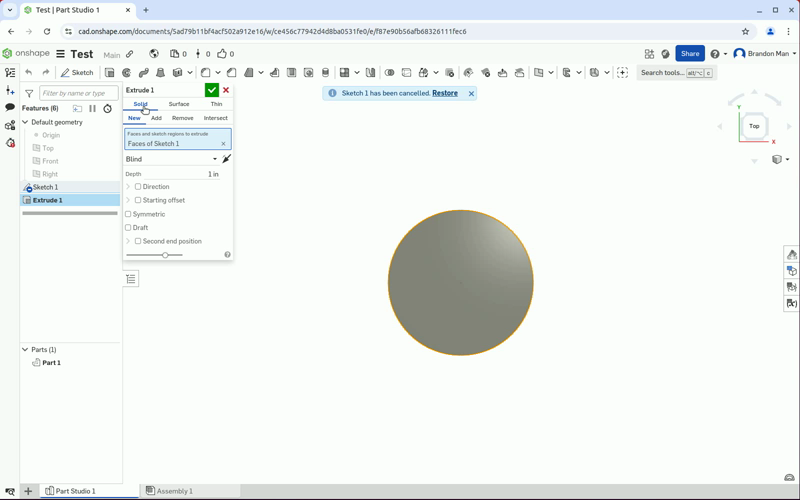
click(143, 106)
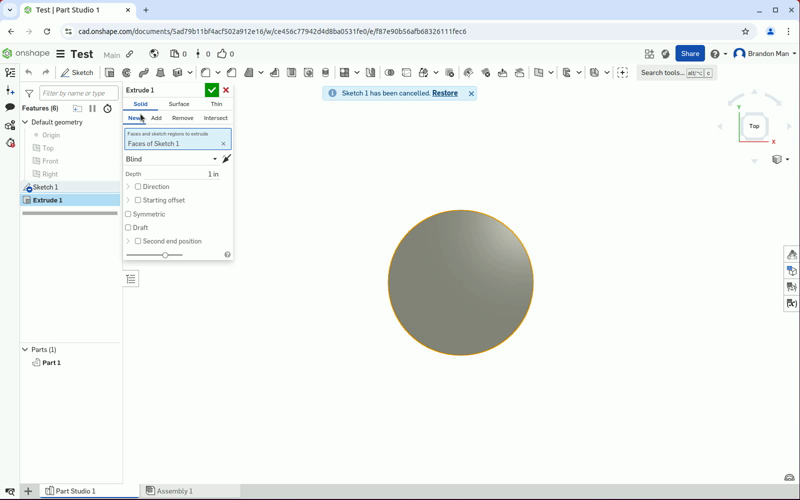
mouse_move(137, 120)
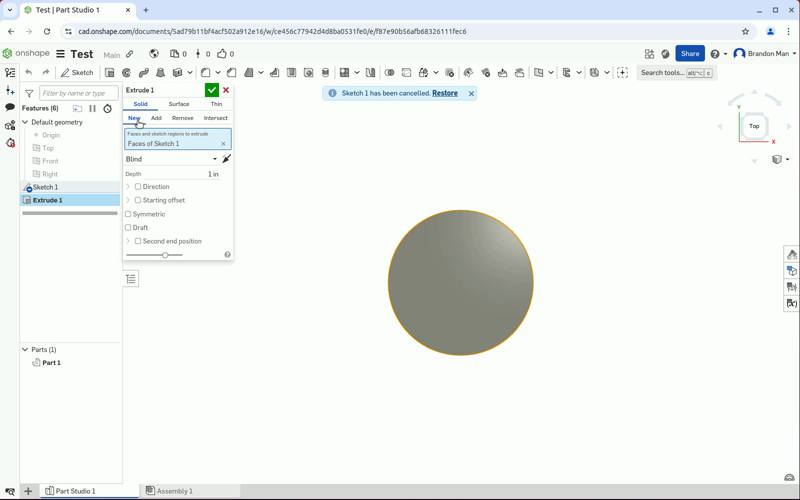
click(137, 120)
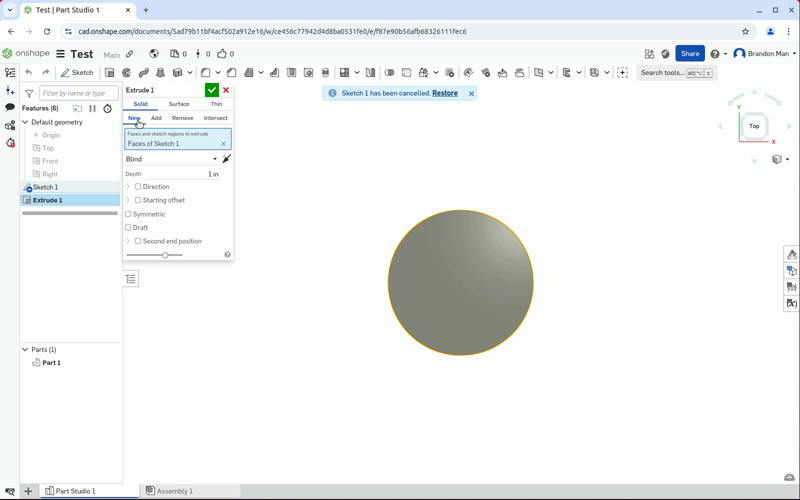
key(tab, 4)
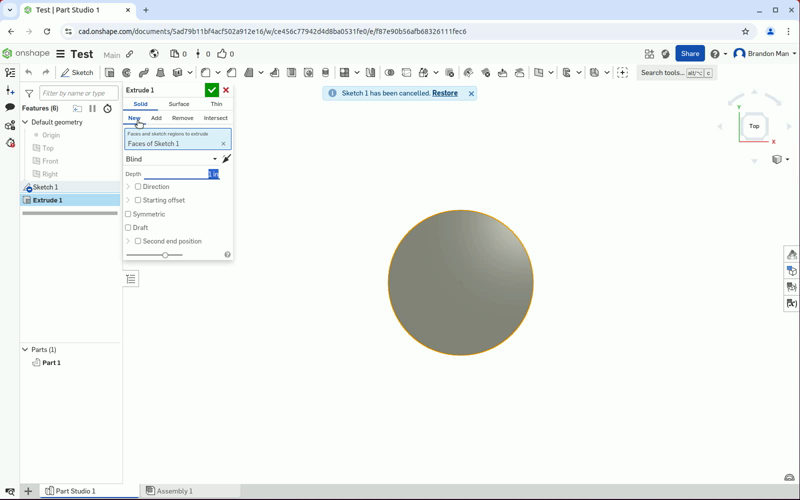
text(8.184)
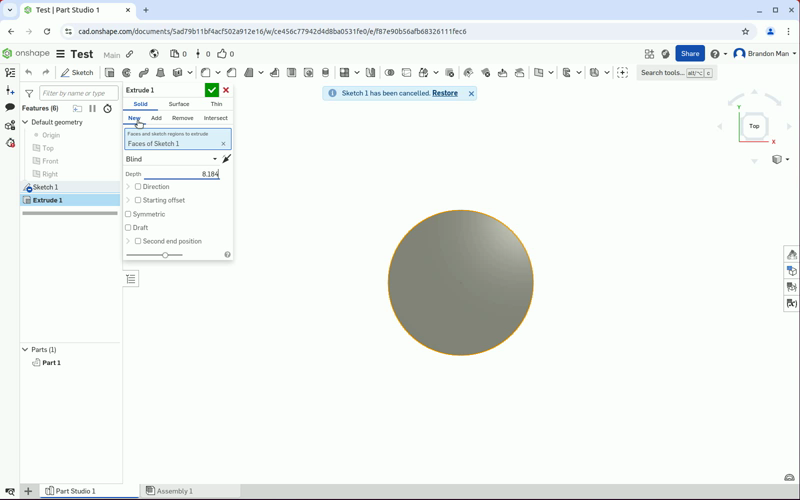
key(enter)
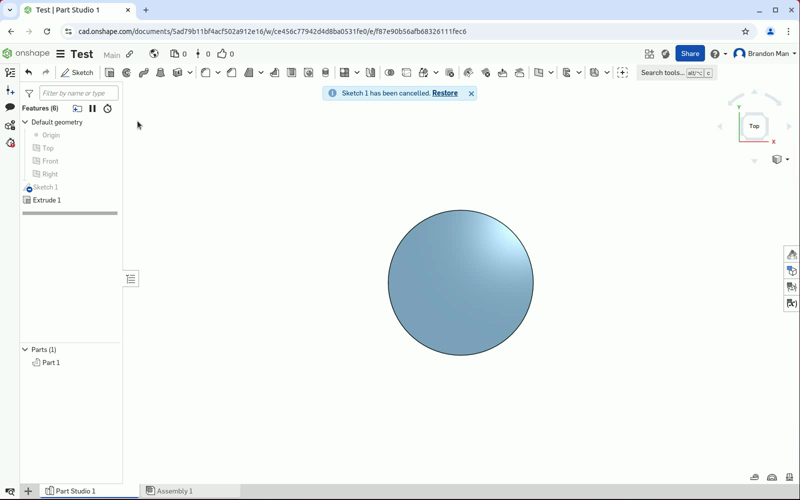
key(shift+h)
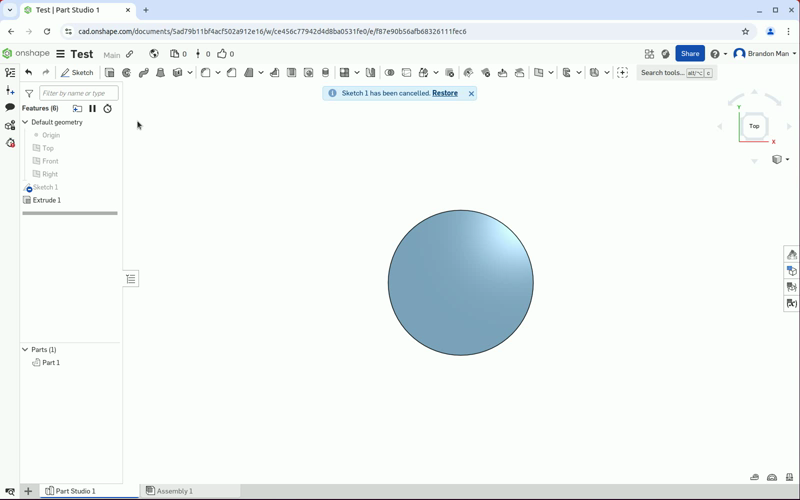
key(shift+h)
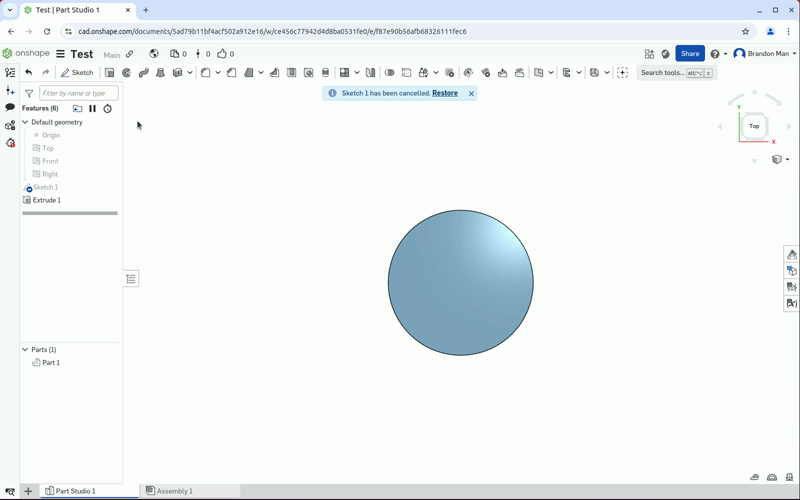
mouse_move(73, 189)
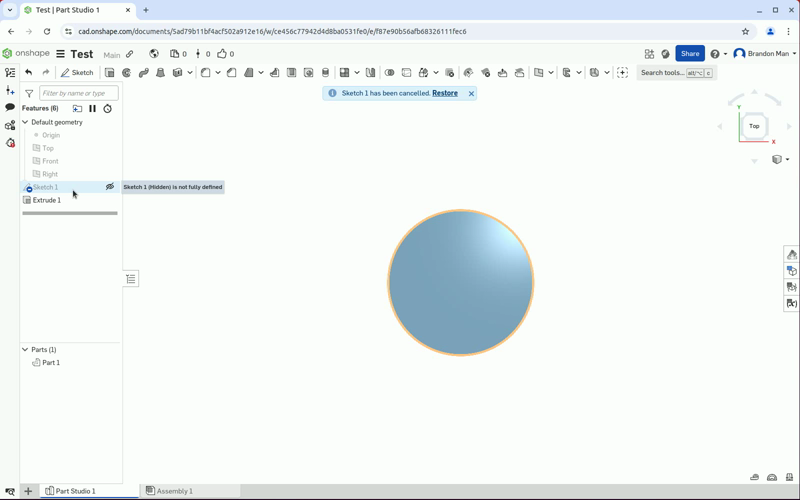
click(73, 189)
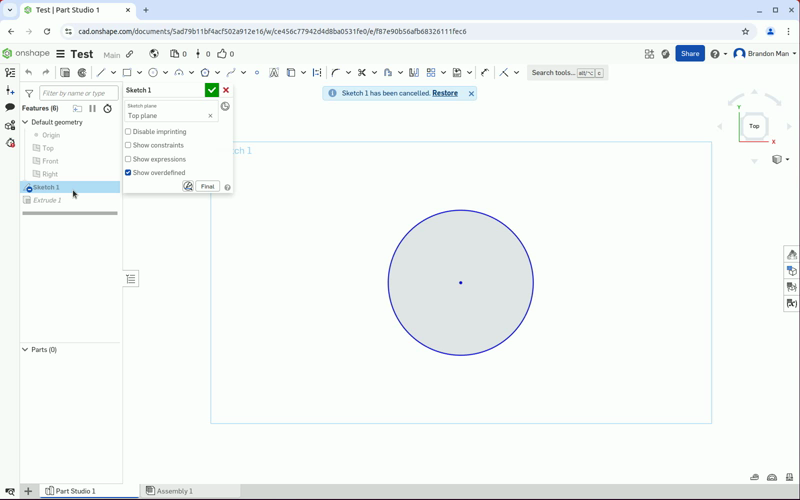
mouse_move(229, 92)
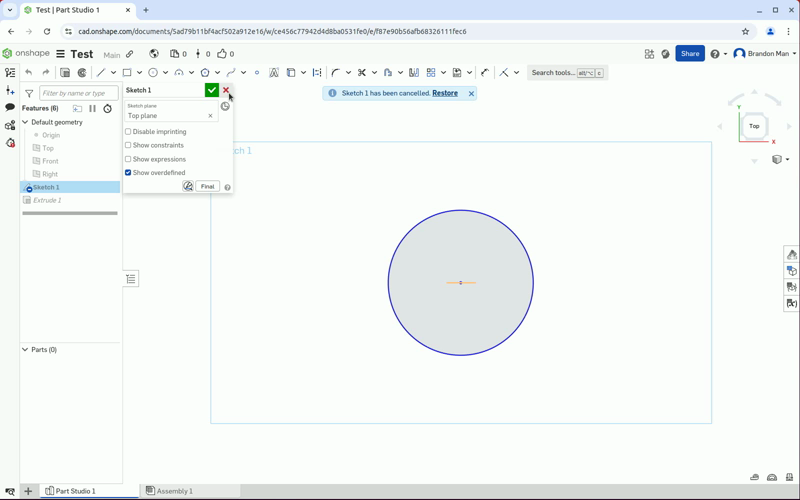
click(229, 92)
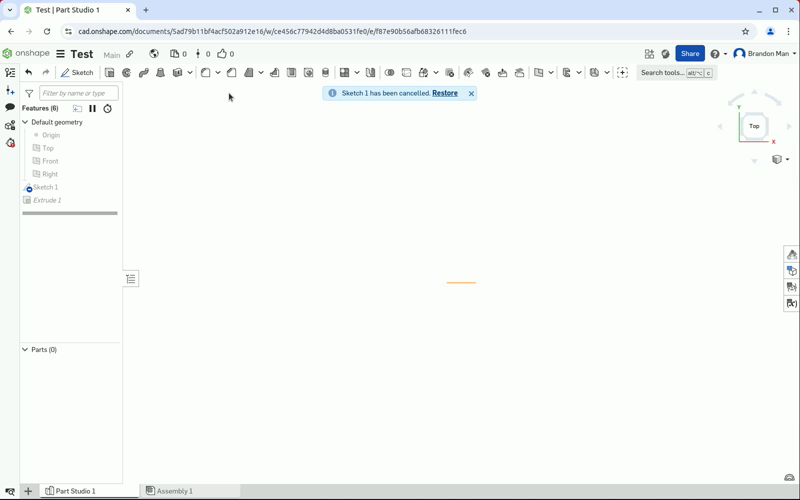
mouse_move(541, 75)
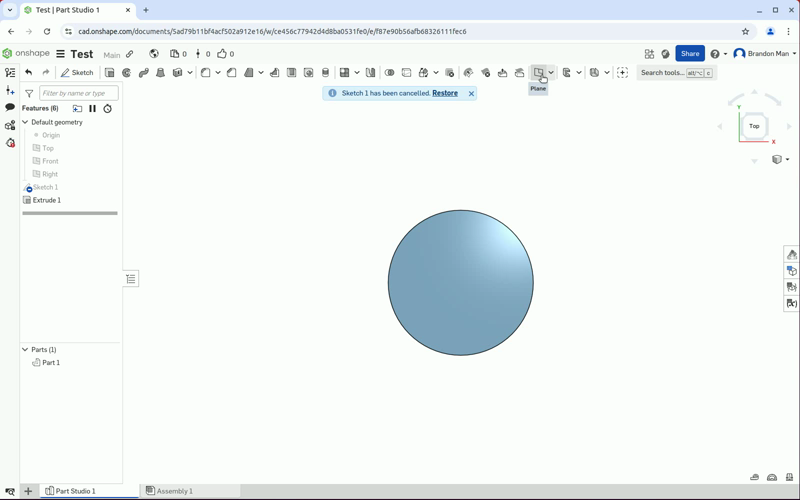
click(541, 75)
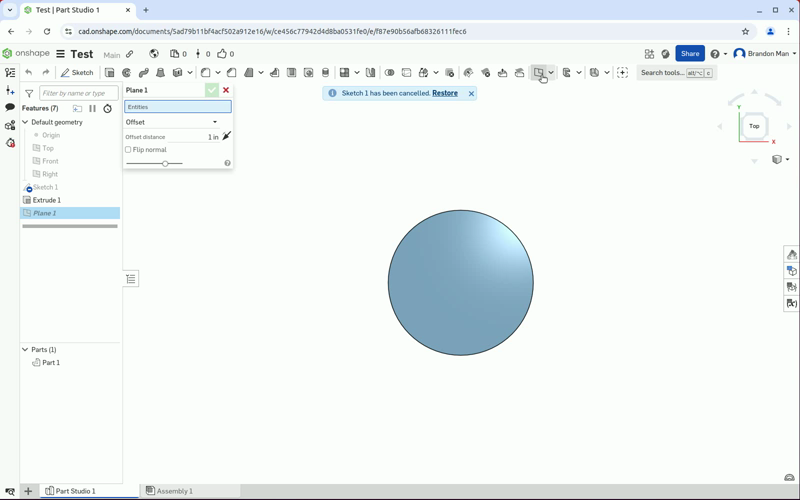
mouse_move(73, 150)
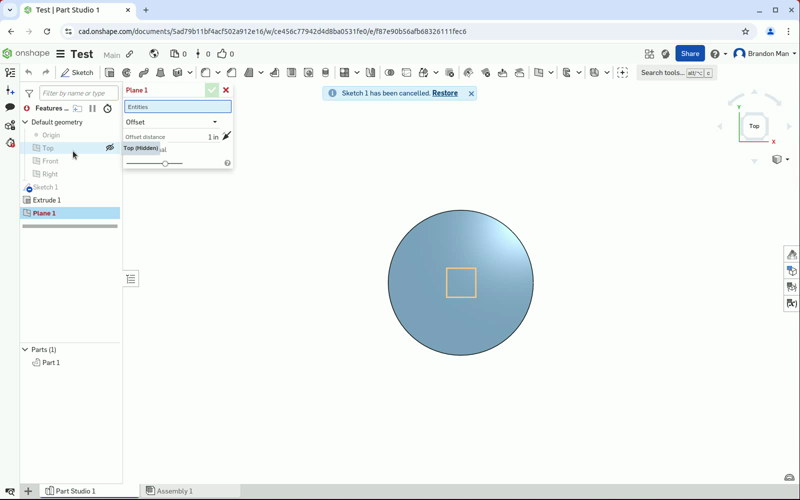
click(73, 150)
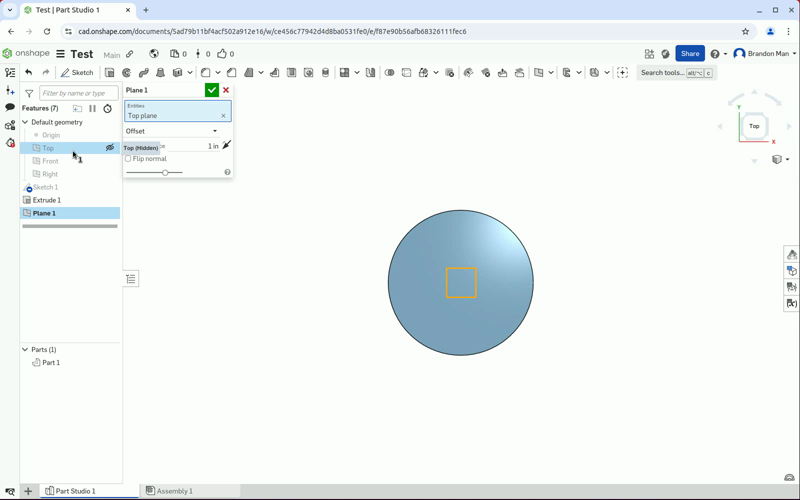
key(tab, 2)
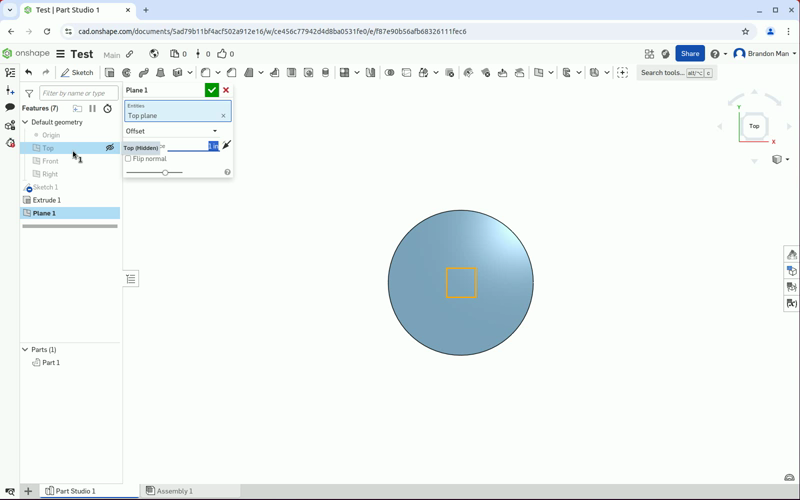
text(8.196)
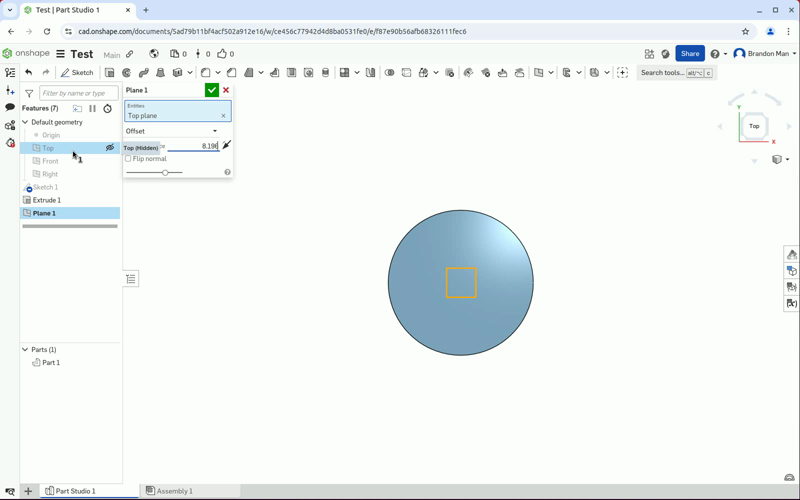
key(enter, 2)
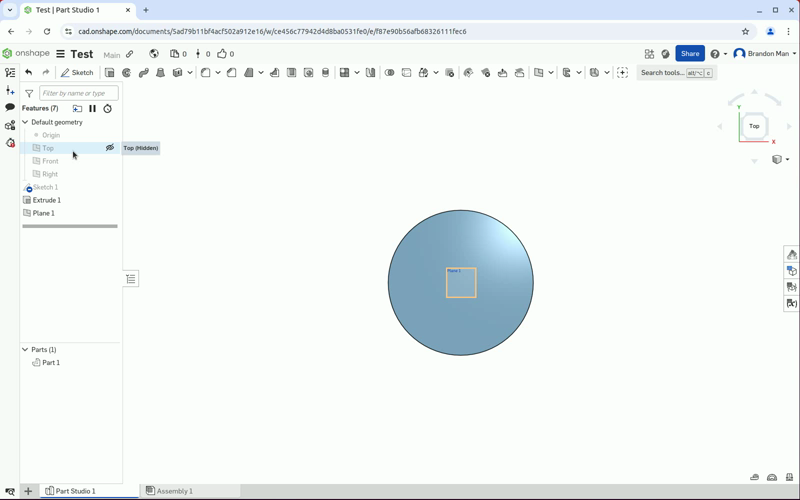
key(shift+s)
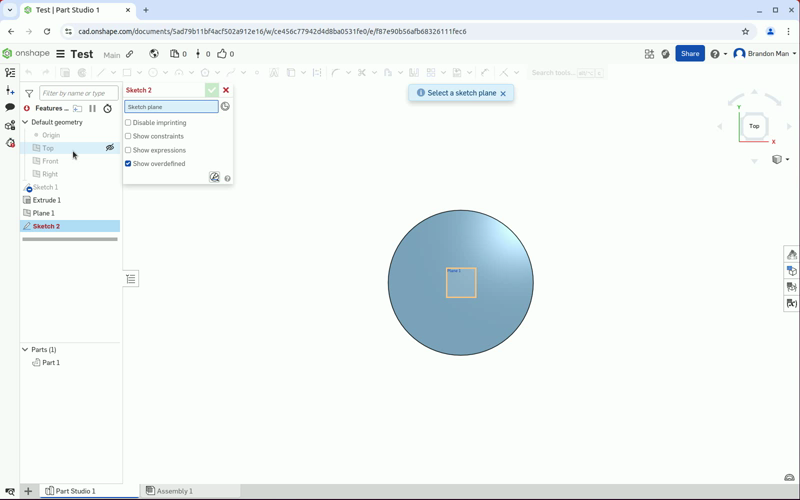
mouse_move(73, 215)
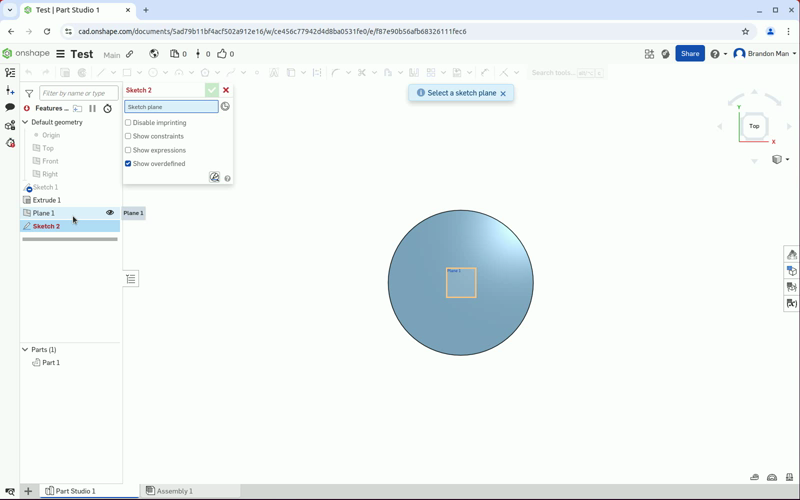
click(73, 215)
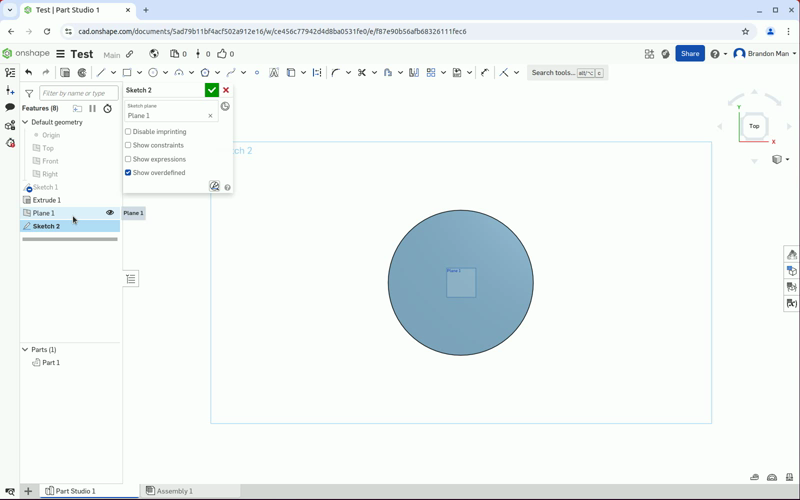
mouse_move(73, 352)
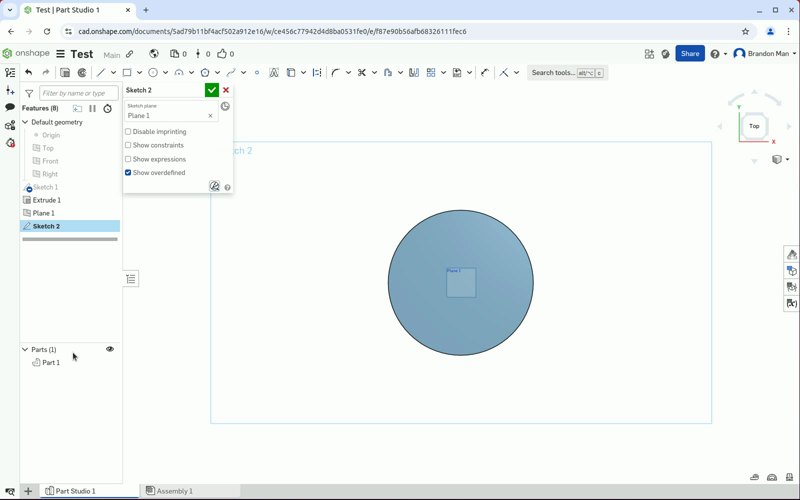
key(y)
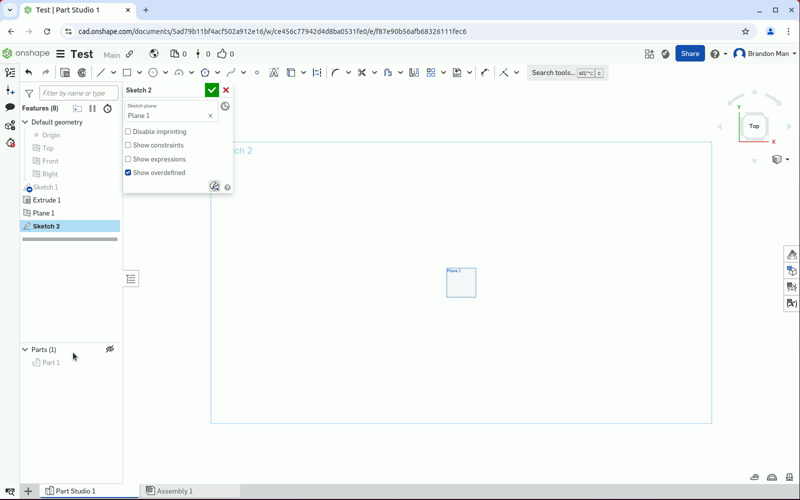
key(c)
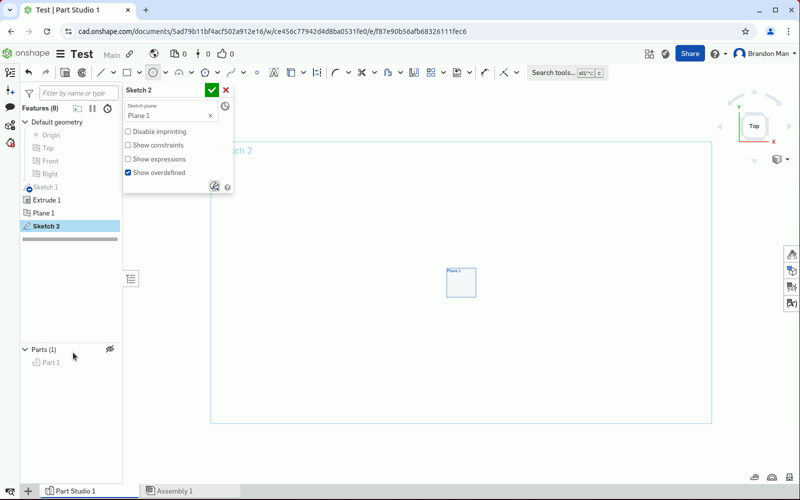
key_down(shift)
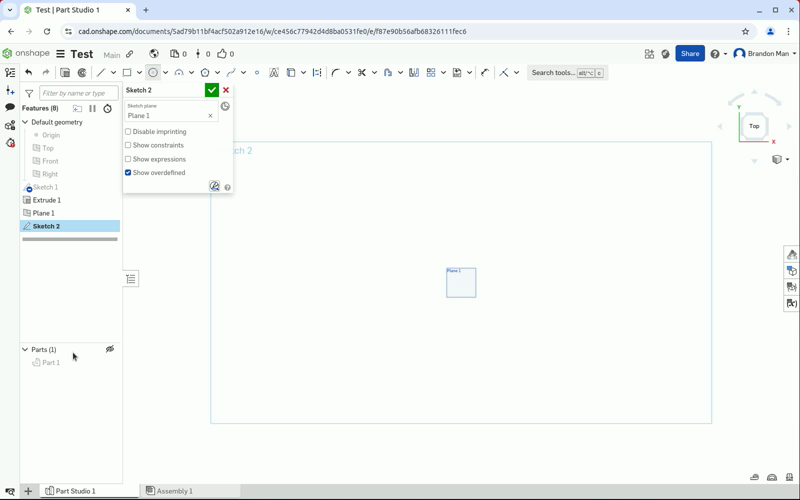
mouse_move(460, 282)
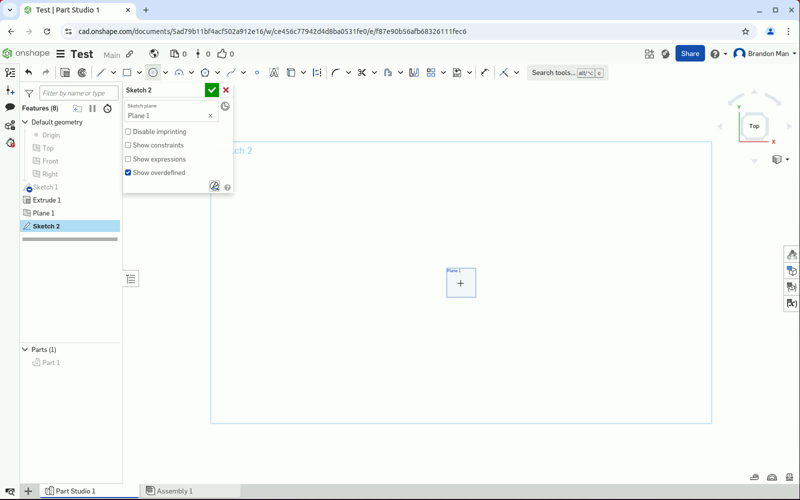
click(460, 282)
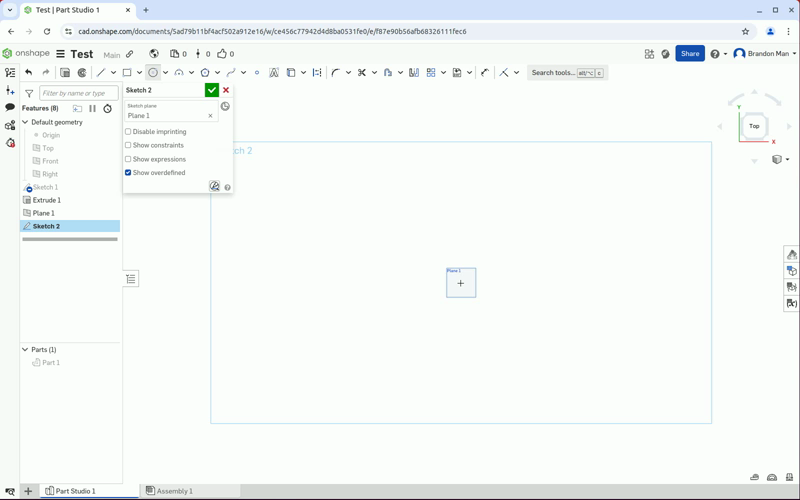
key_up(shift)
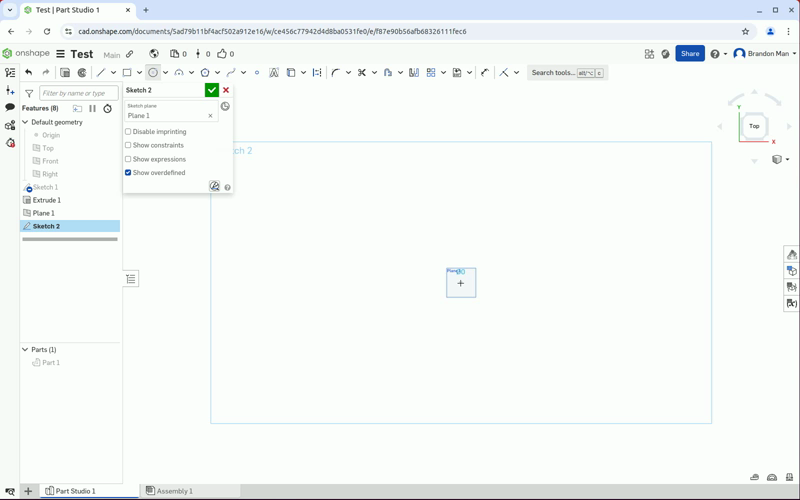
mouse_move(511, 282)
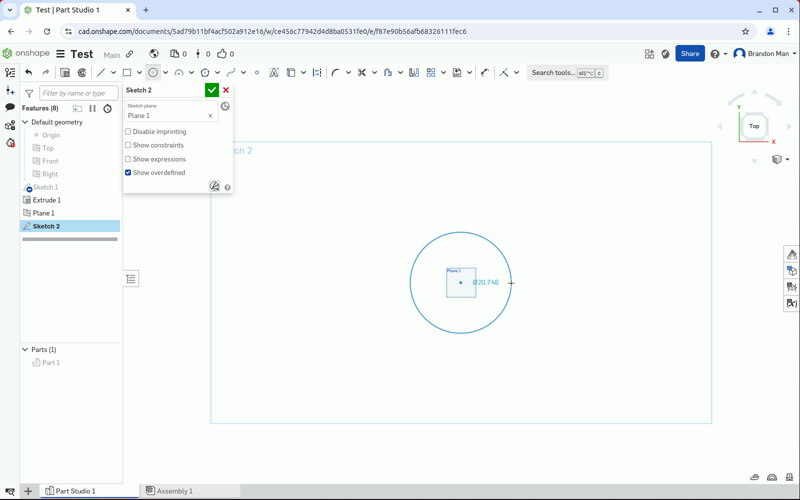
click(511, 282)
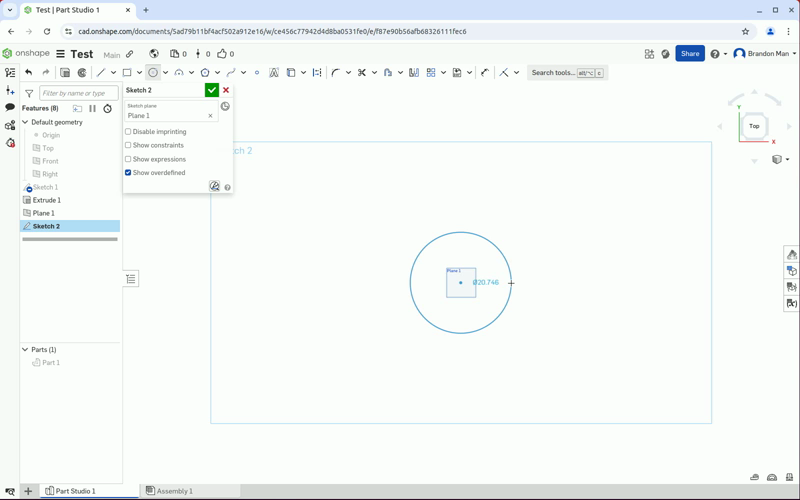
key(esc)
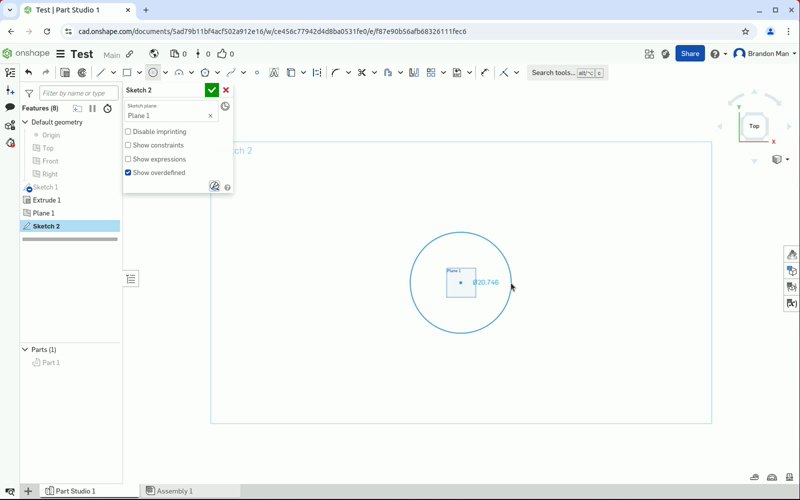
mouse_move(447, 313)
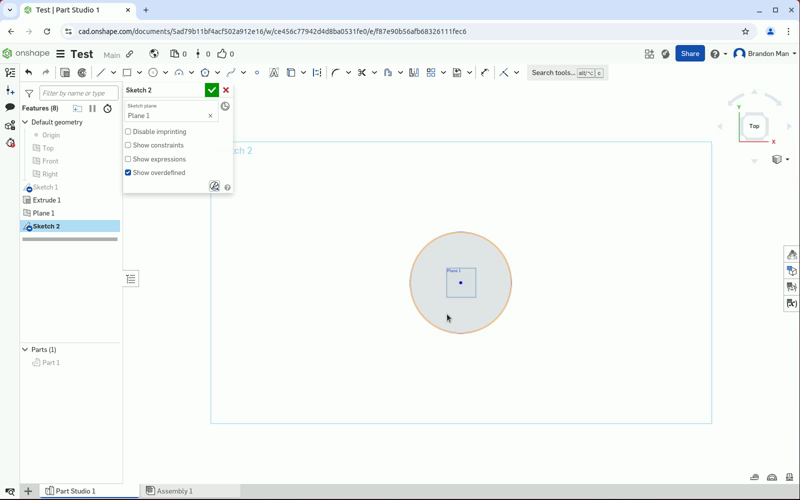
click(447, 313)
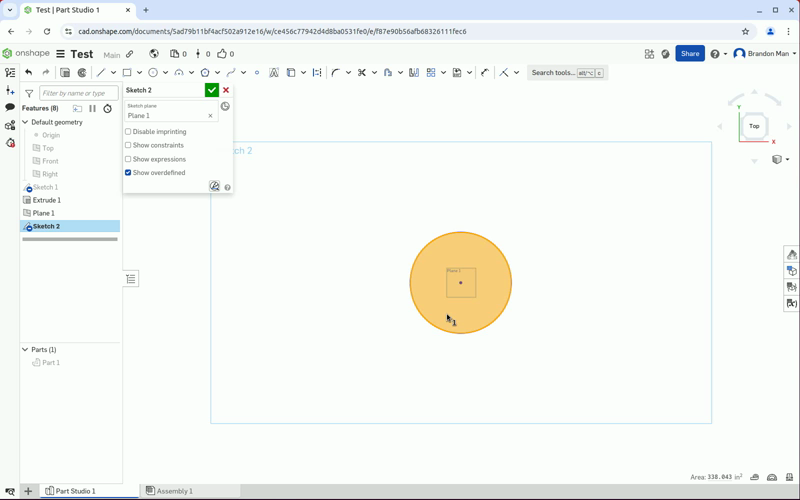
mouse_move(73, 352)
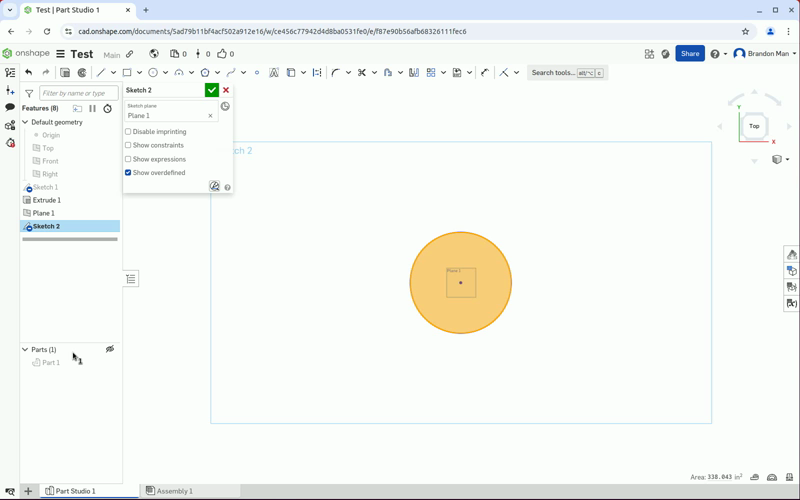
key(shift+y)
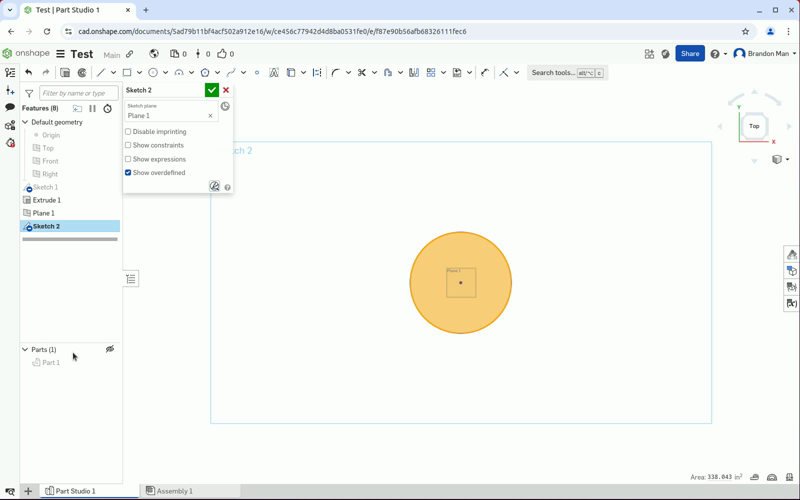
key(shift+e)
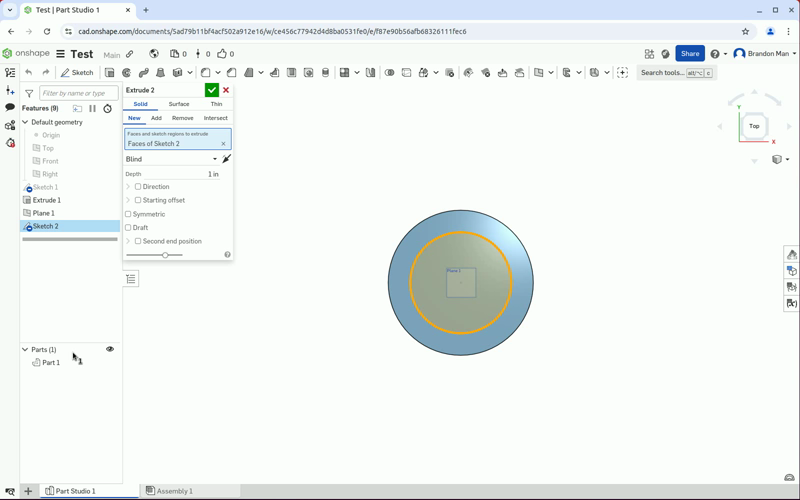
mouse_move(143, 106)
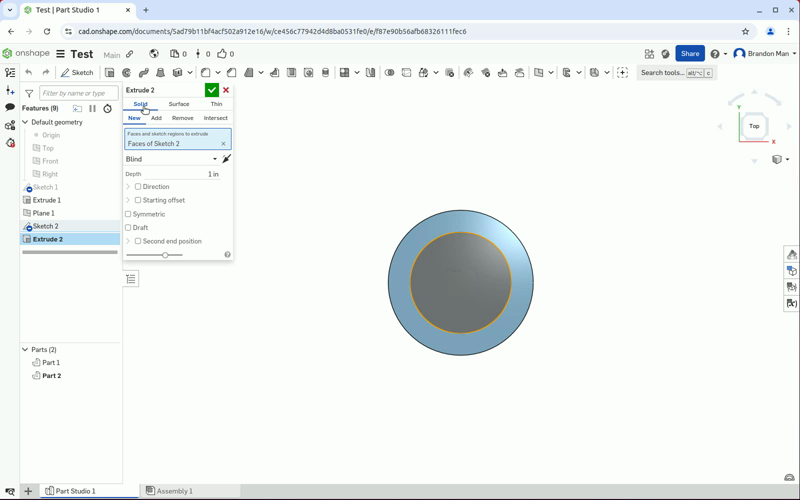
click(143, 106)
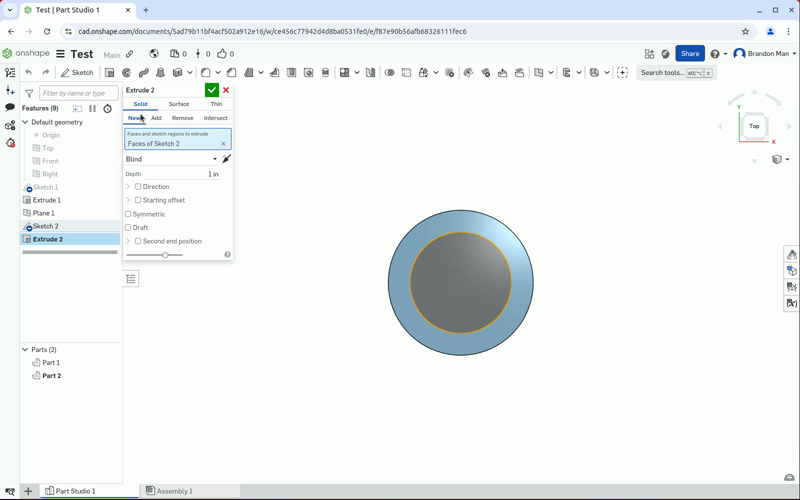
mouse_move(137, 120)
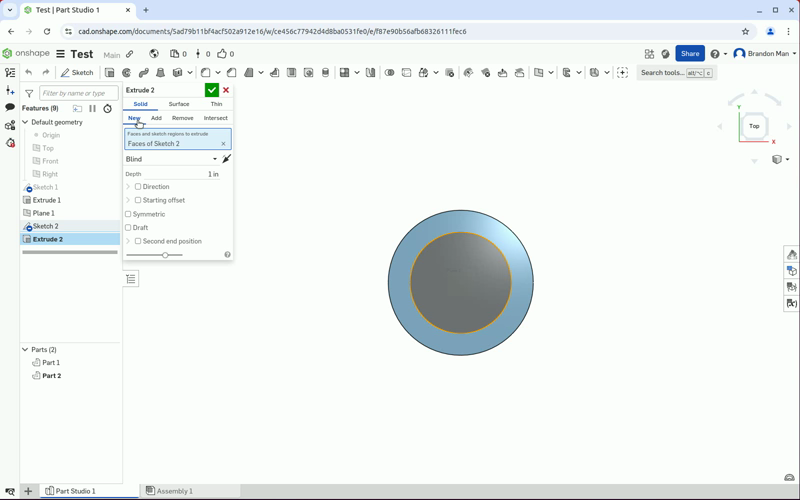
click(137, 120)
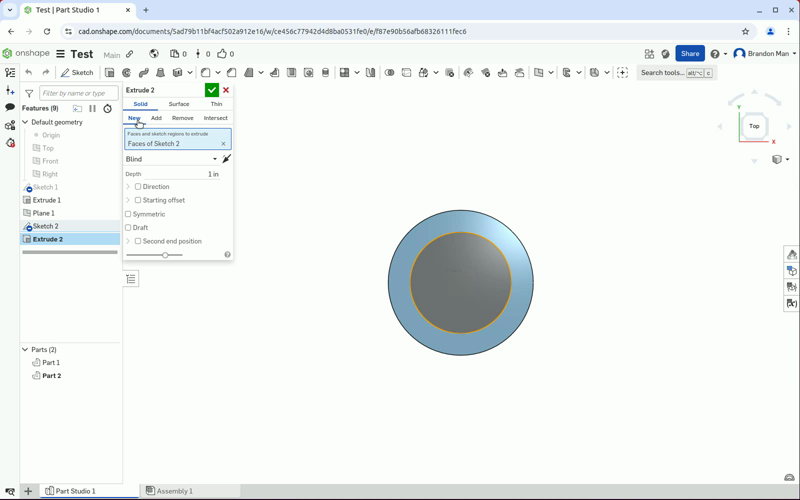
key(tab, 4)
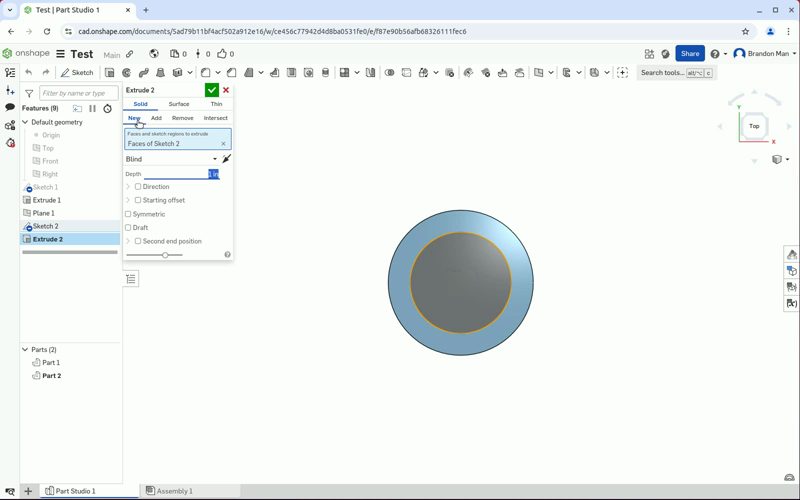
text(11.554)
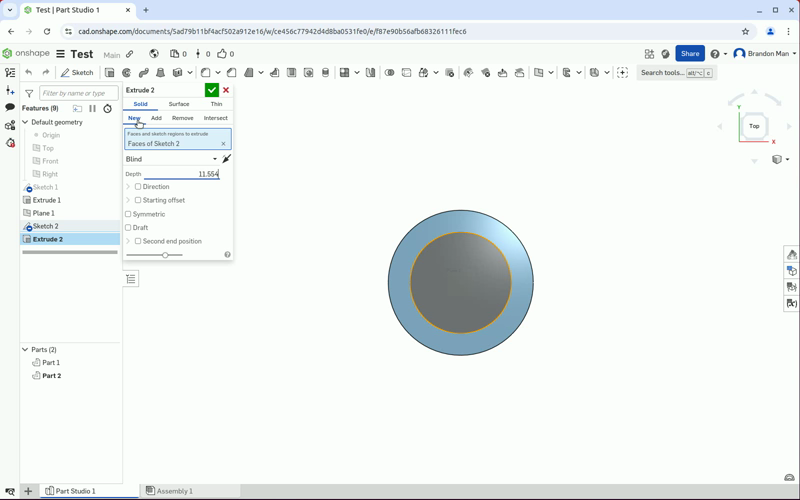
key(enter)
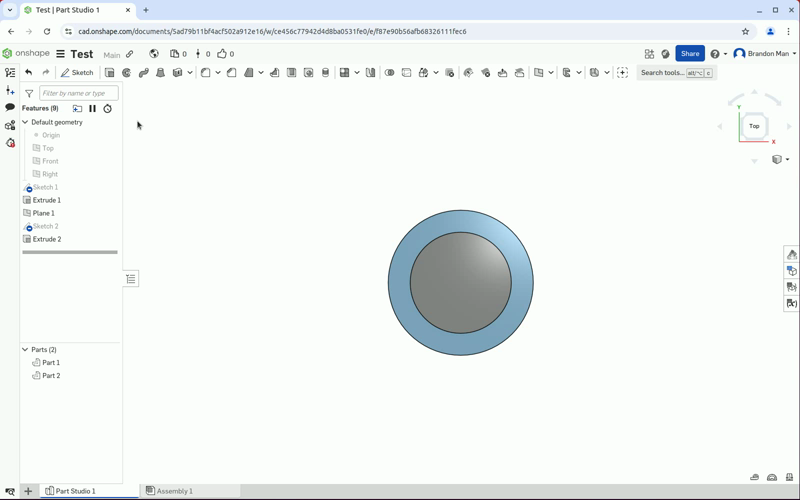
key(shift+h)
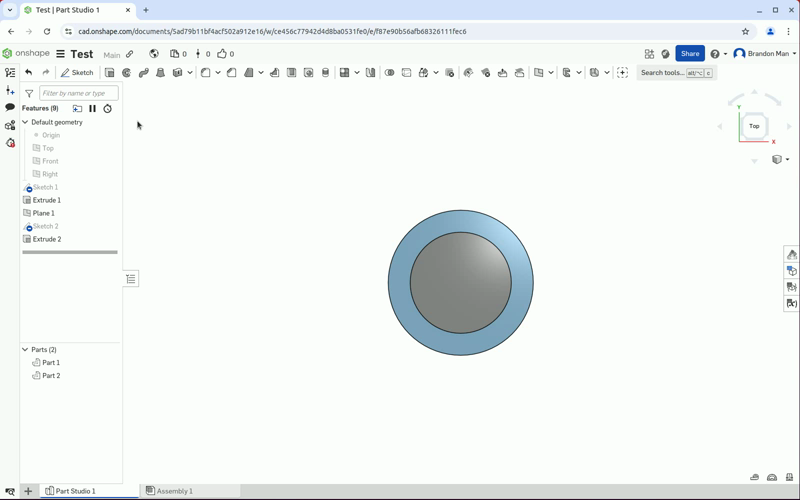
key(shift+h)
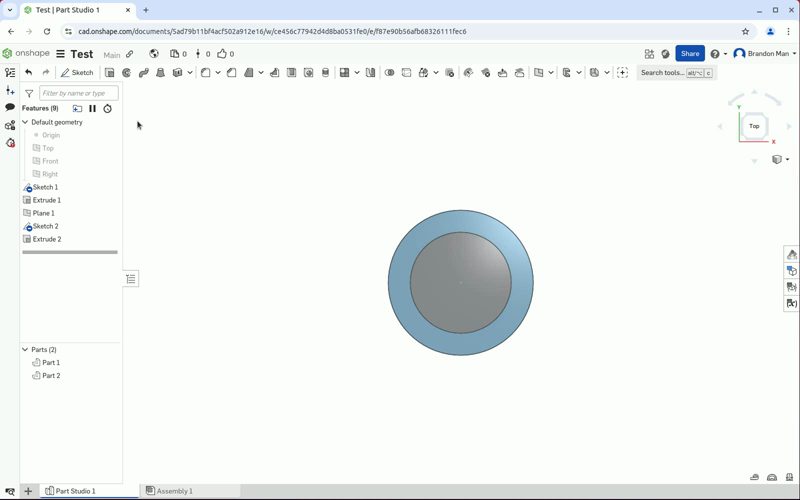
key(shift+7)
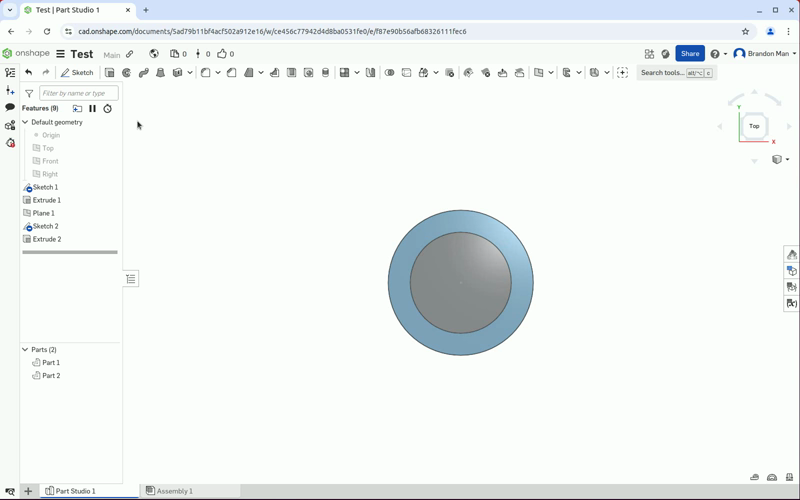
key(up, 3)
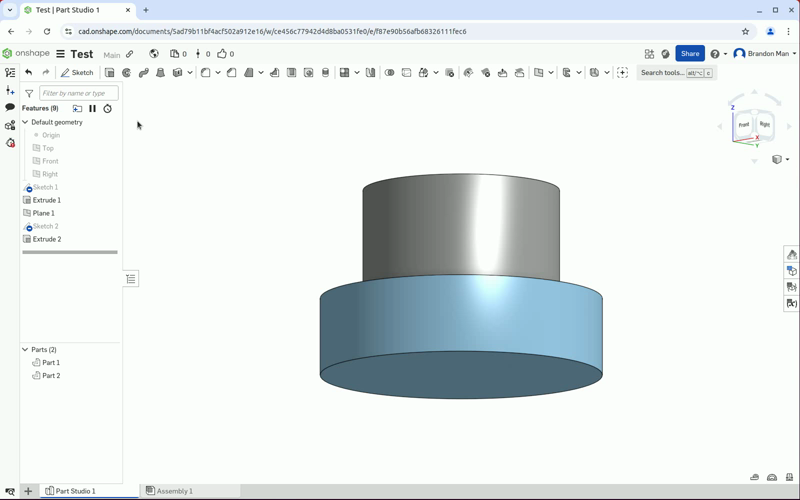
key(left, 3)
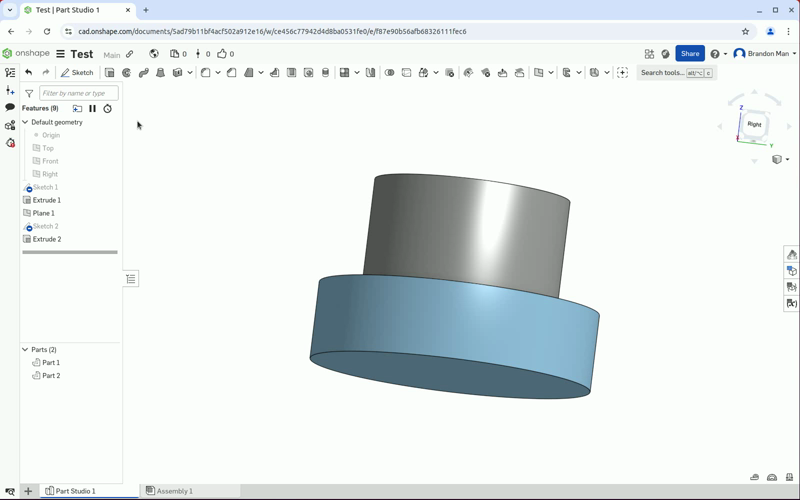
key(right, 3)
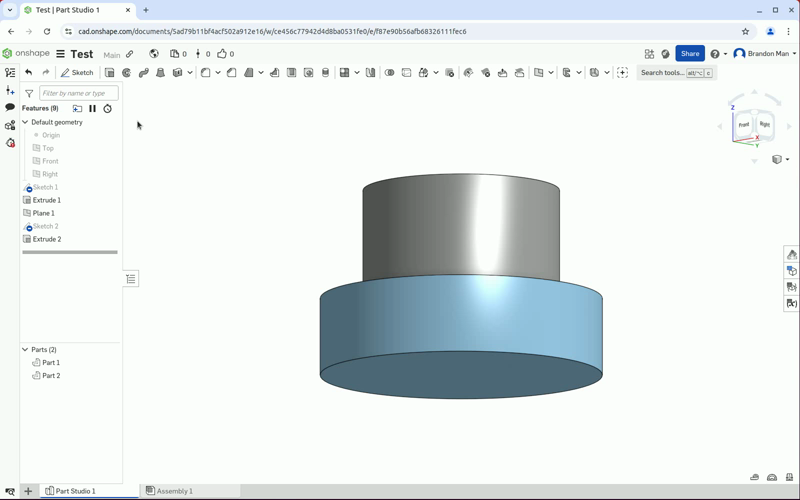
key(down, 3)
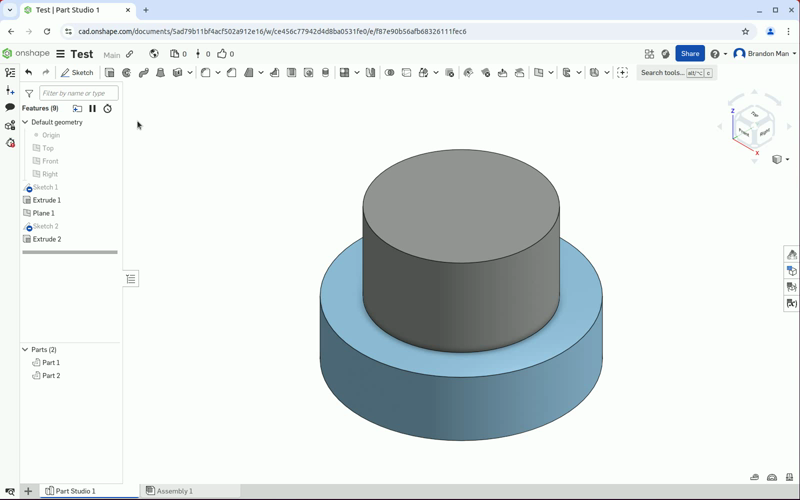
mouse_move(73, 189)
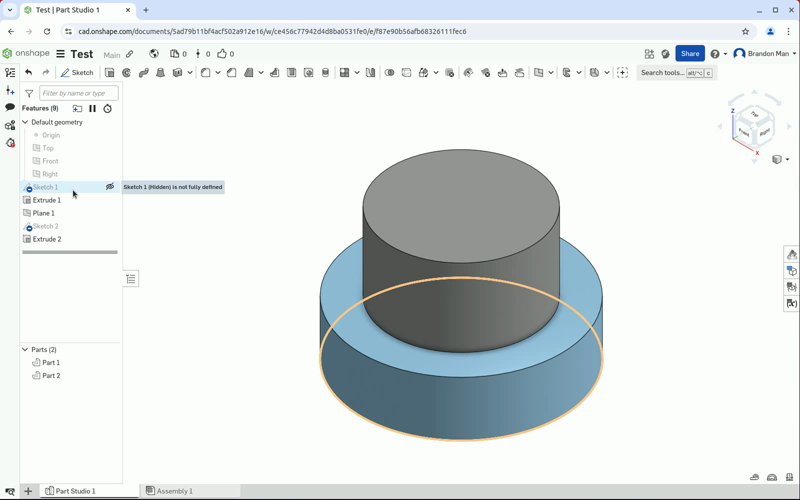
click(73, 189)